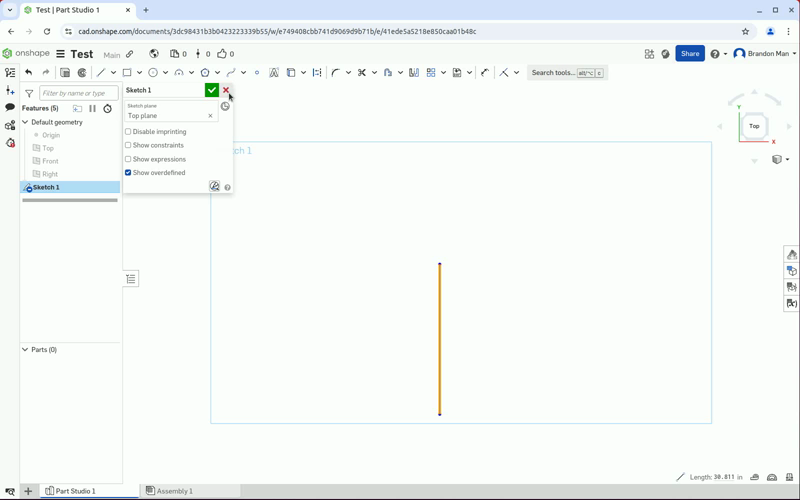
key(shift+h)
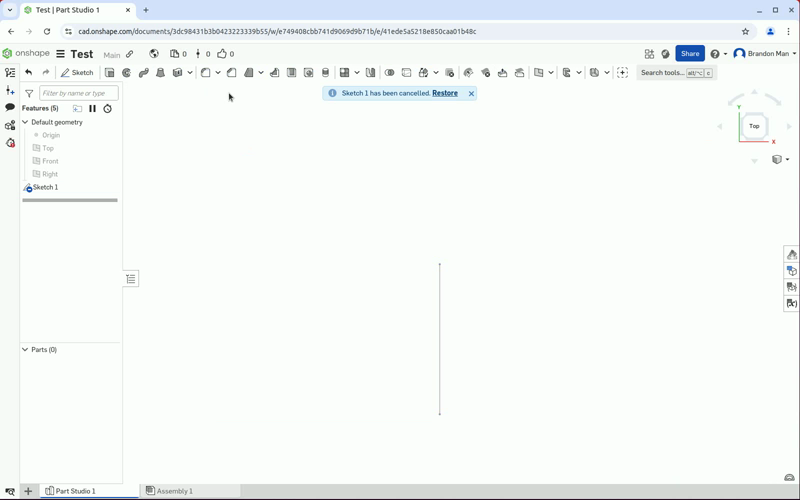
key(shift+s)
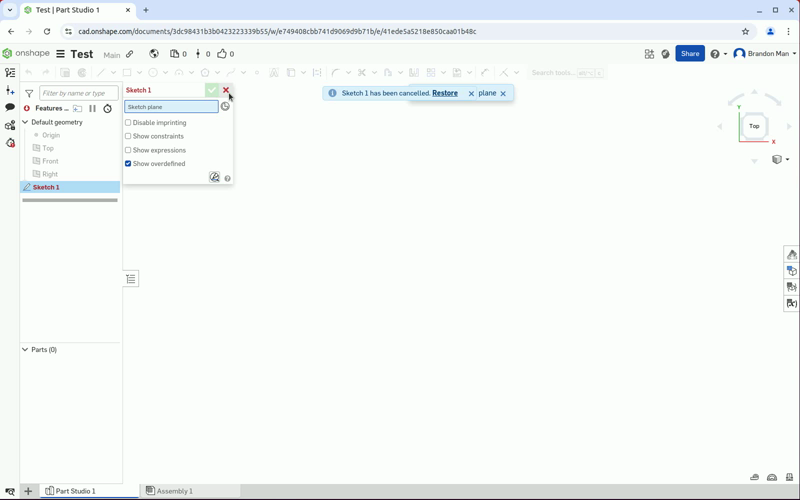
mouse_move(73, 150)
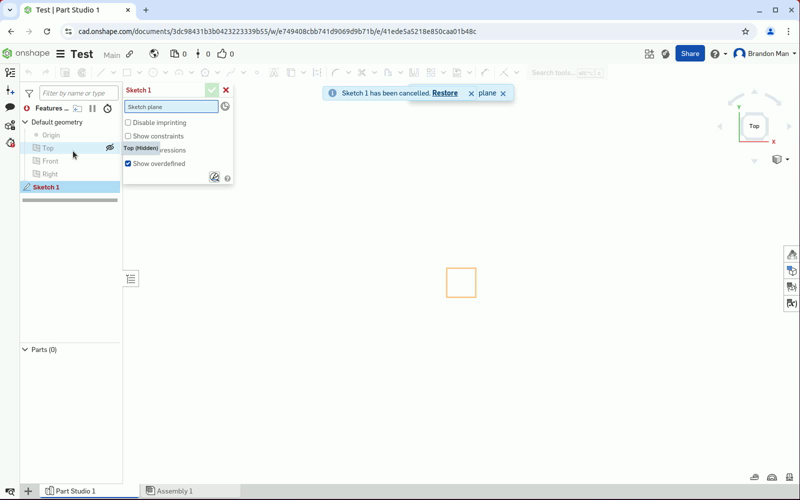
click(73, 150)
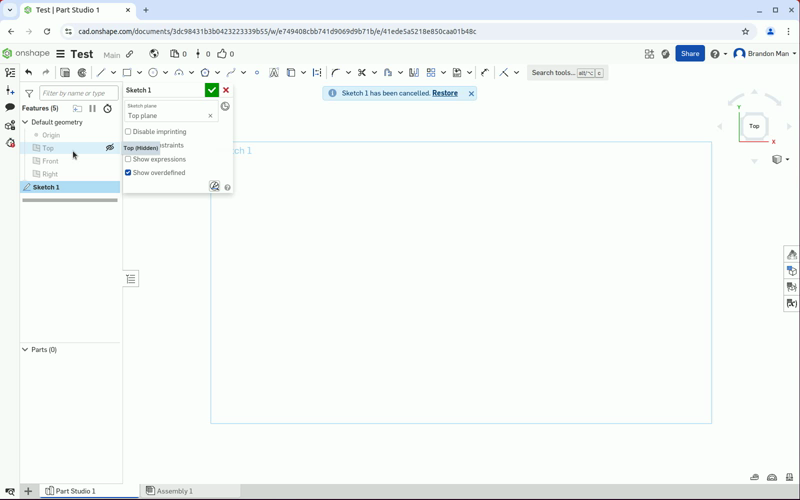
mouse_move(73, 352)
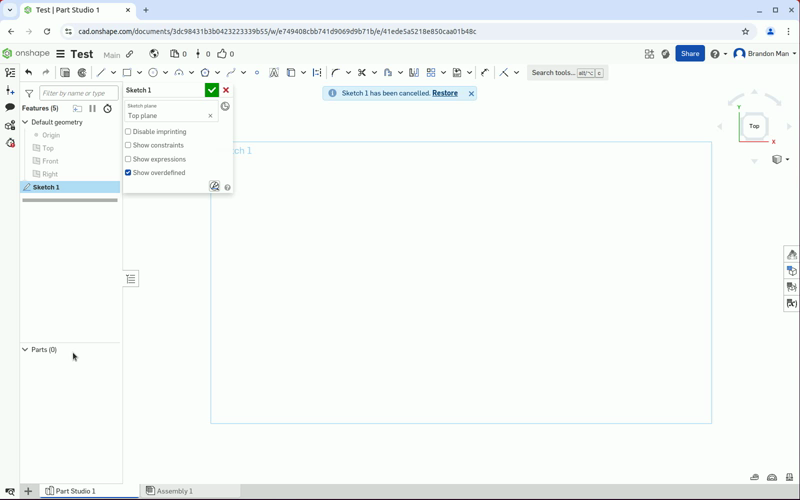
key(y)
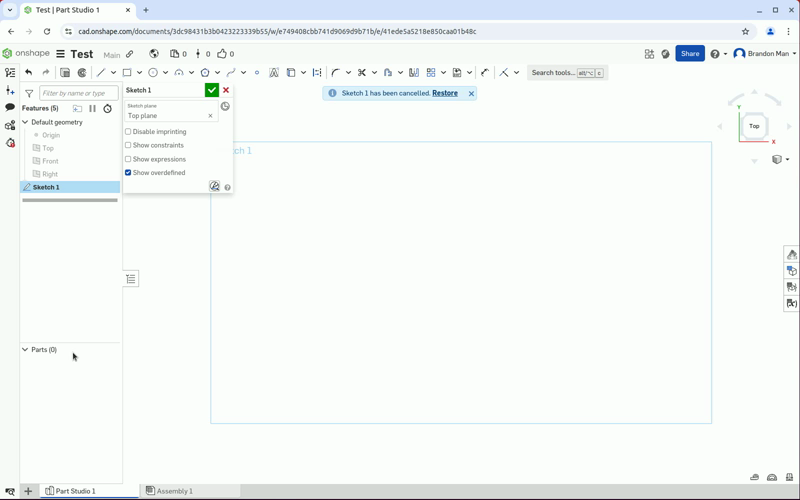
key(c)
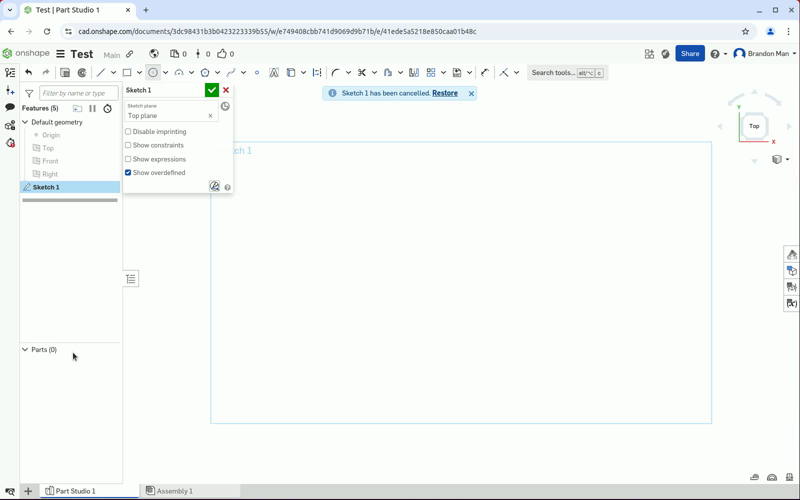
key_down(shift)
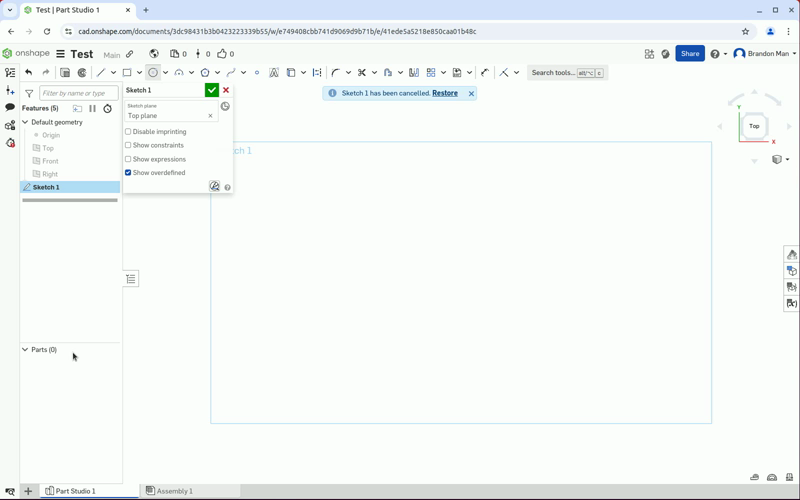
mouse_move(461, 282)
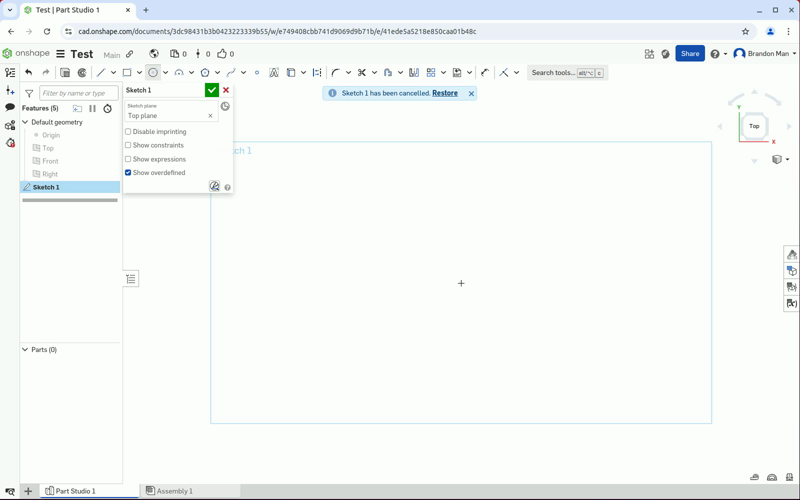
click(461, 282)
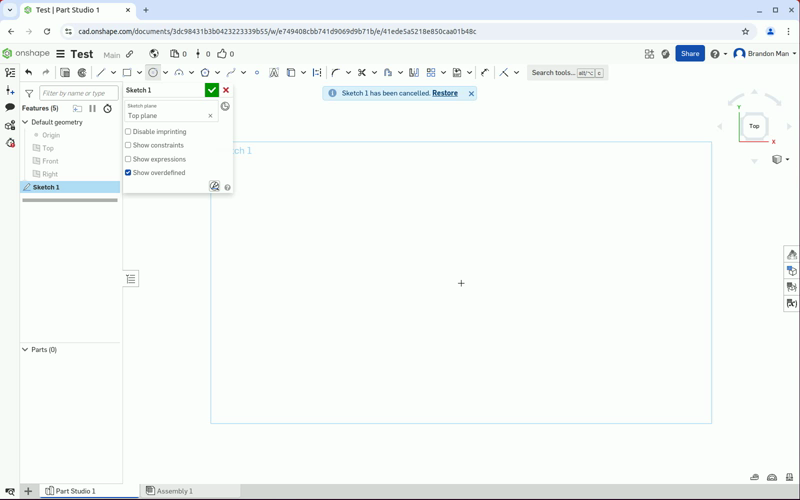
key_up(shift)
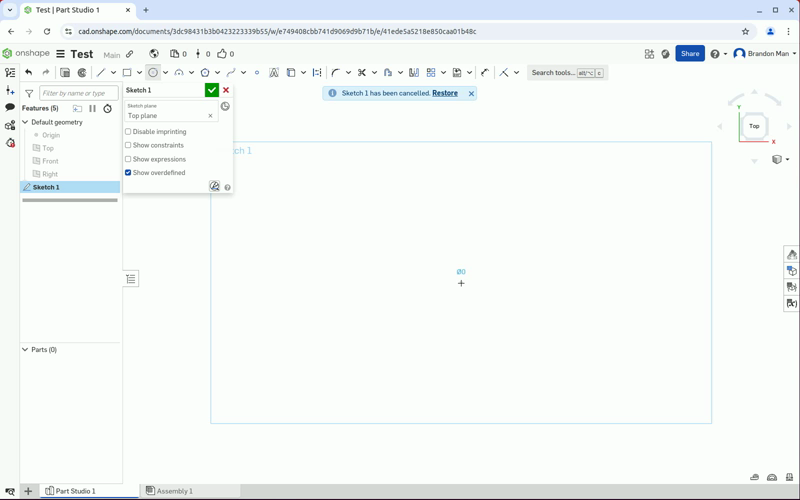
mouse_move(574, 282)
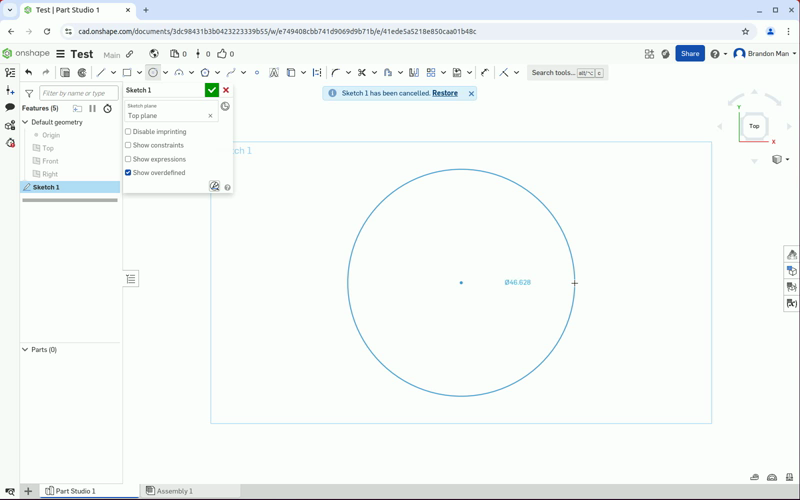
click(574, 282)
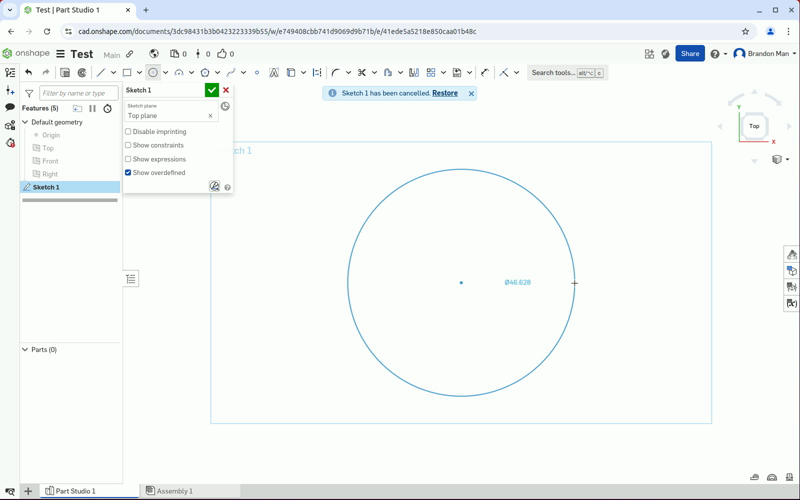
key(esc)
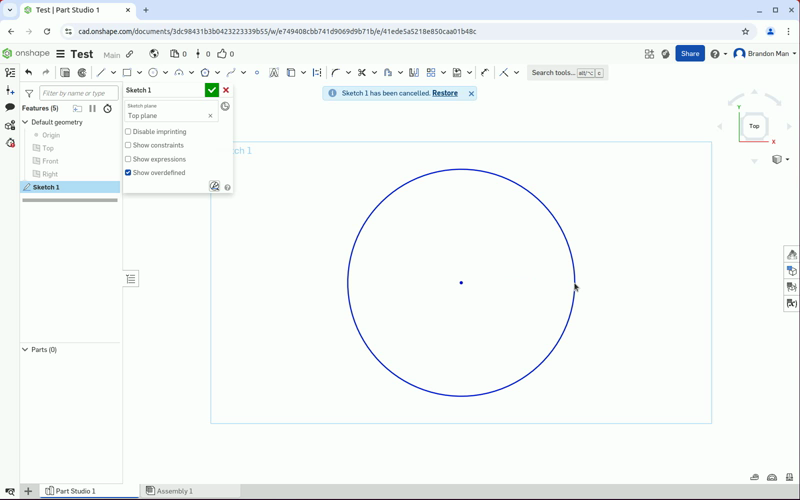
mouse_move(426, 355)
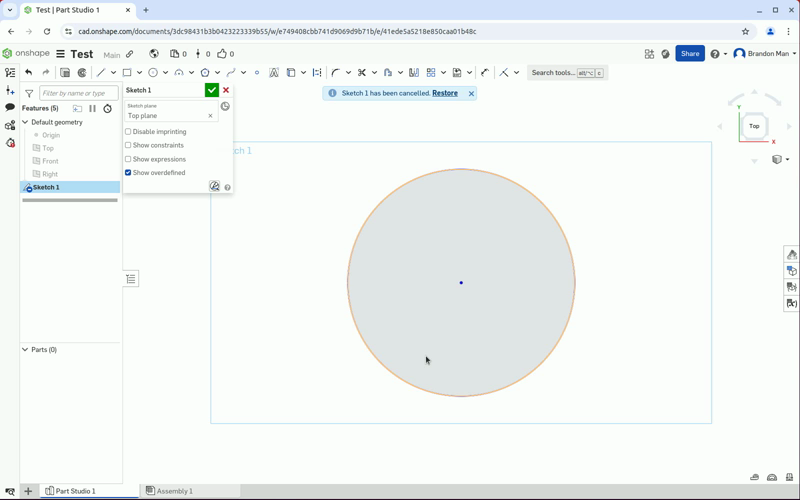
click(426, 355)
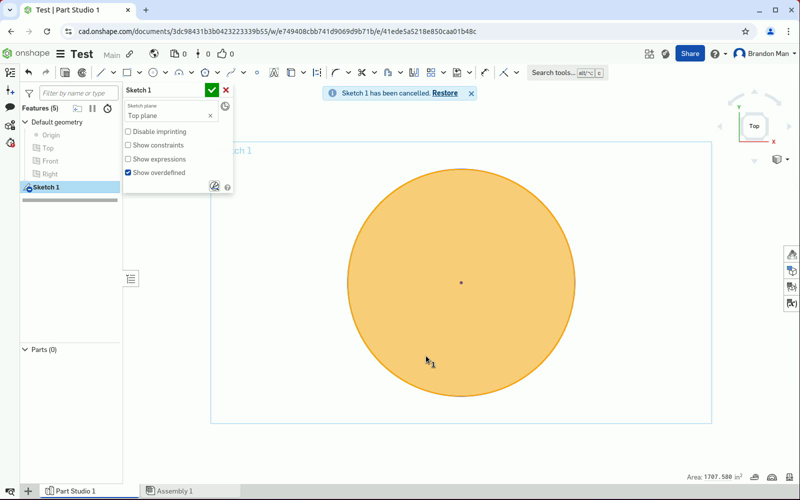
mouse_move(73, 352)
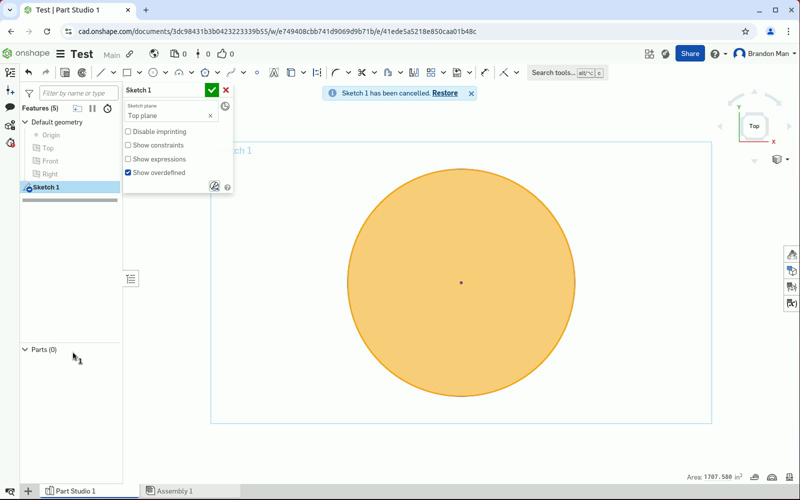
key(shift+y)
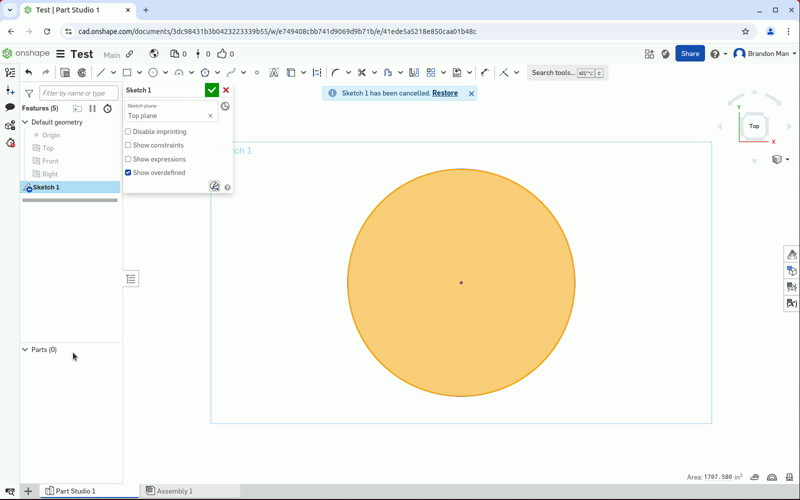
key(shift+e)
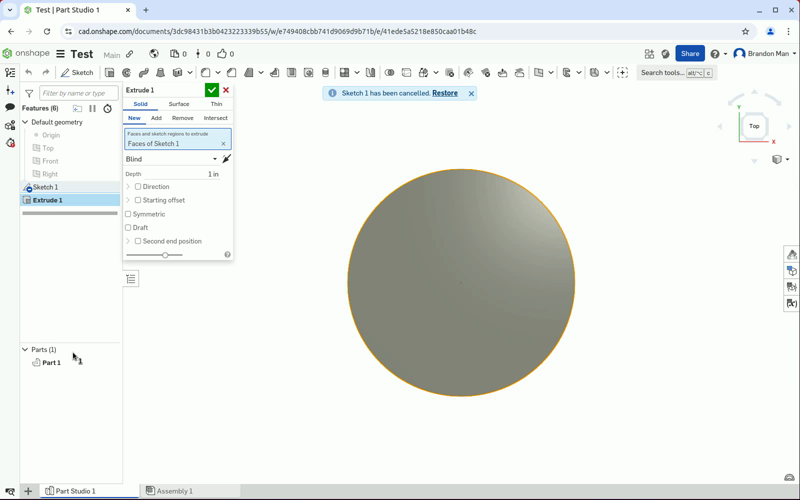
mouse_move(143, 106)
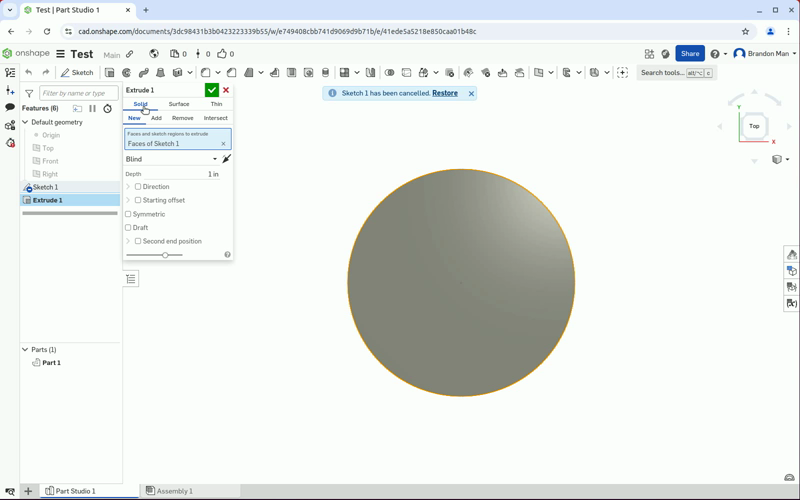
click(143, 106)
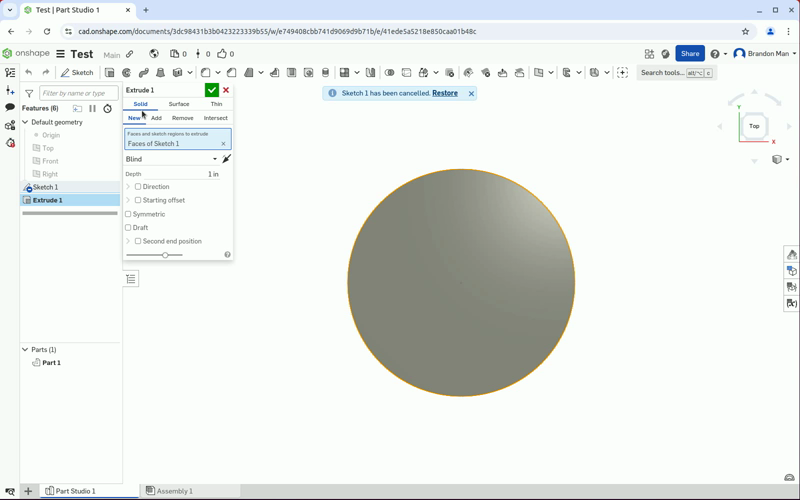
mouse_move(137, 120)
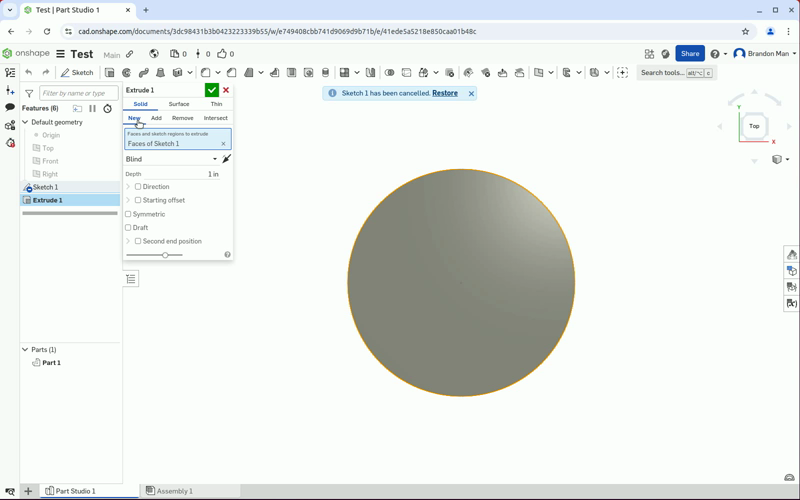
click(137, 120)
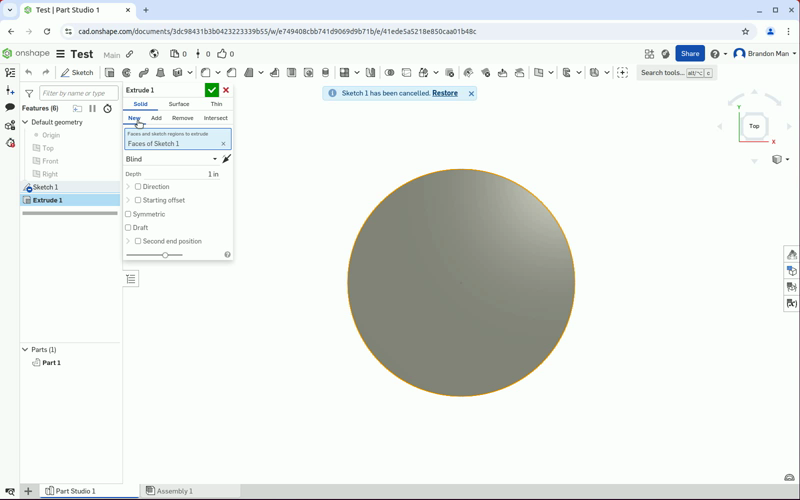
key(tab, 4)
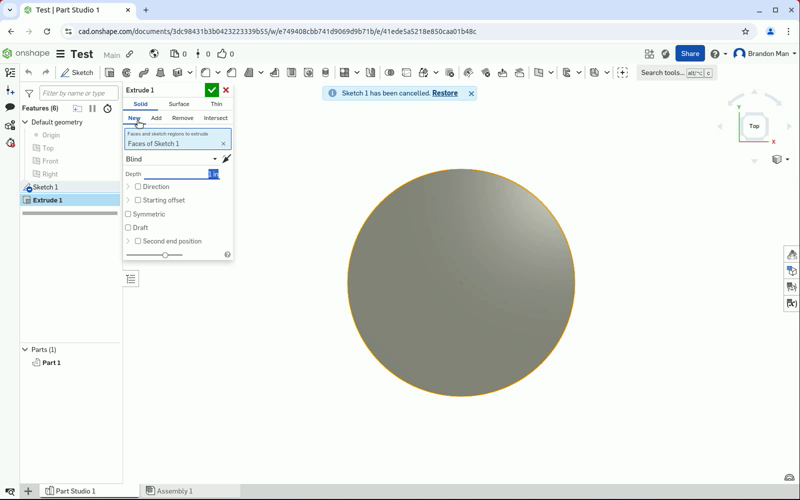
text(5.536)
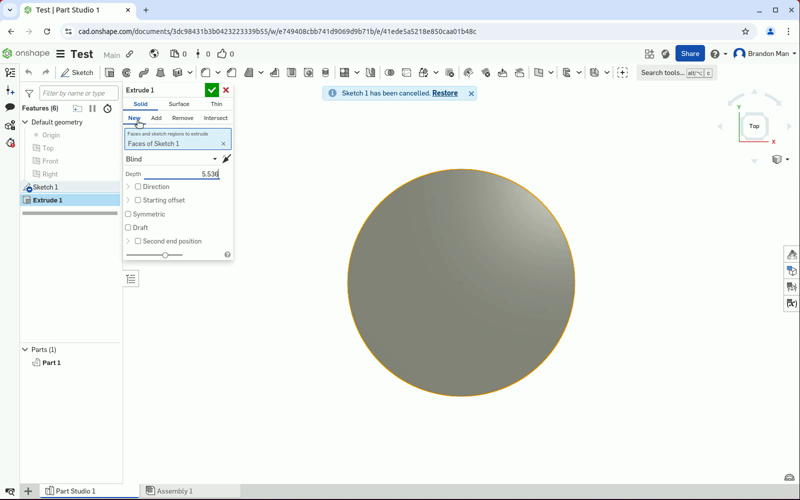
key(enter)
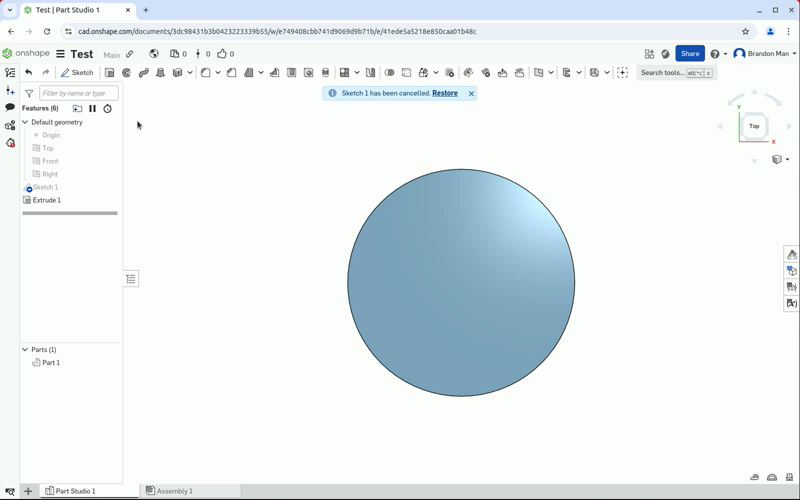
key(shift+h)
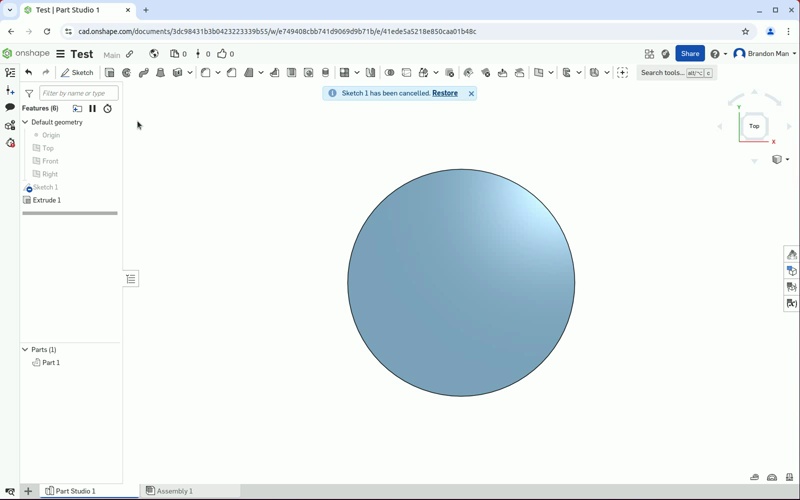
key(shift+h)
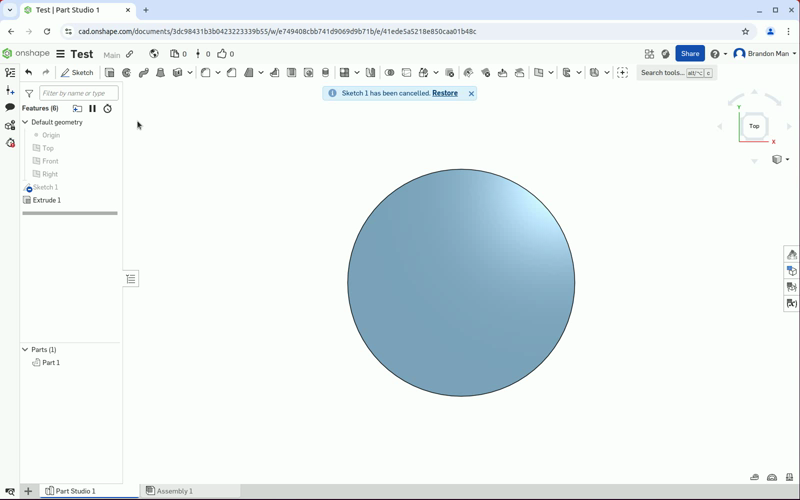
mouse_move(73, 189)
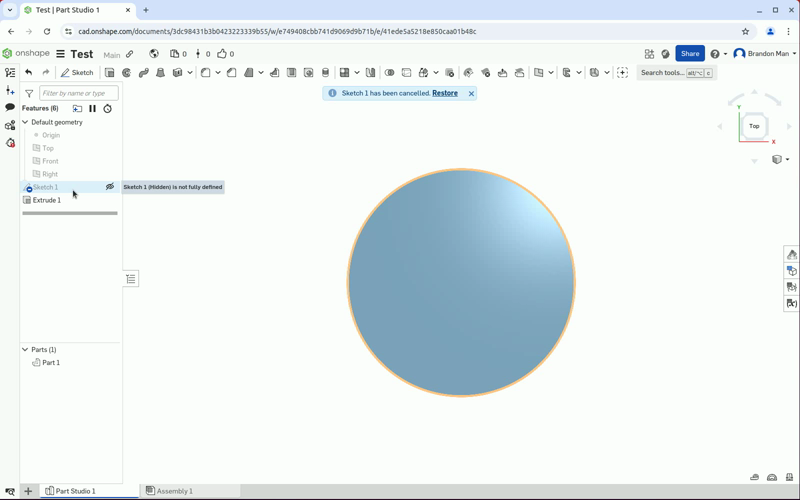
click(73, 189)
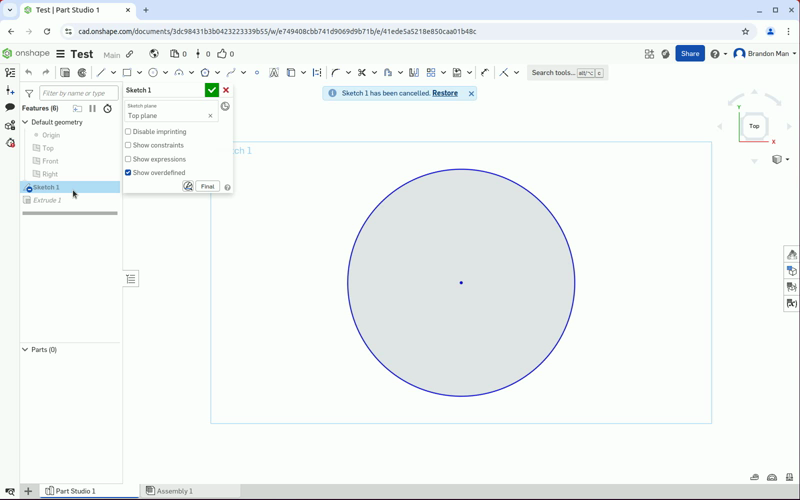
mouse_move(229, 92)
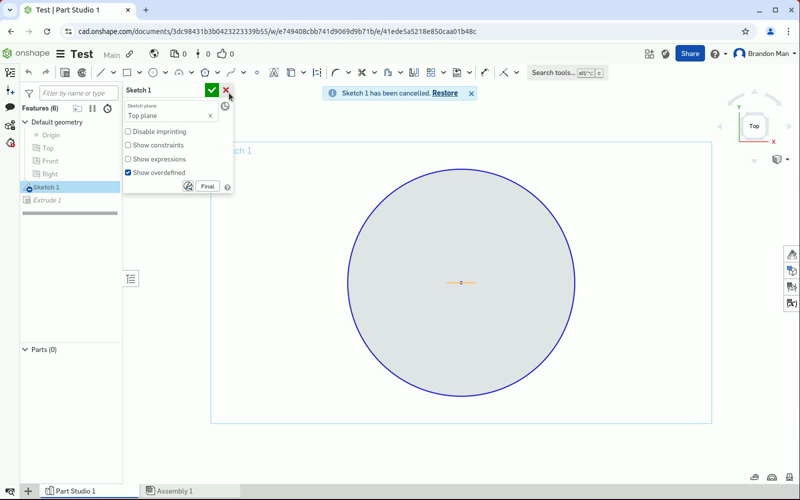
click(229, 92)
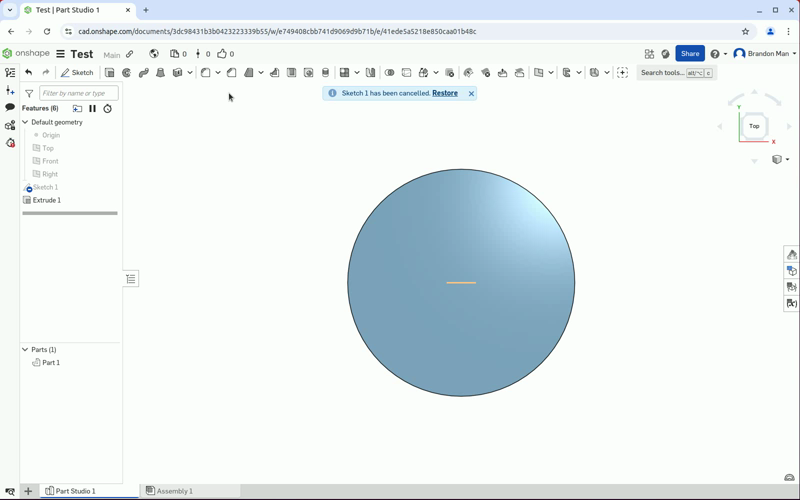
mouse_move(541, 75)
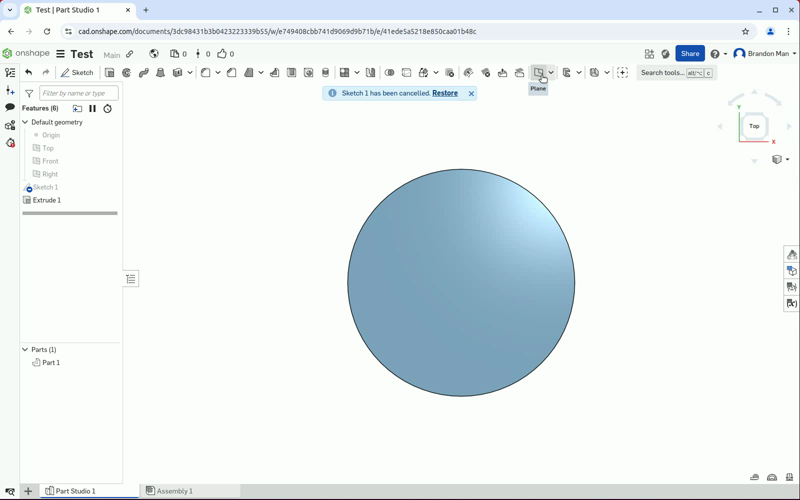
click(541, 75)
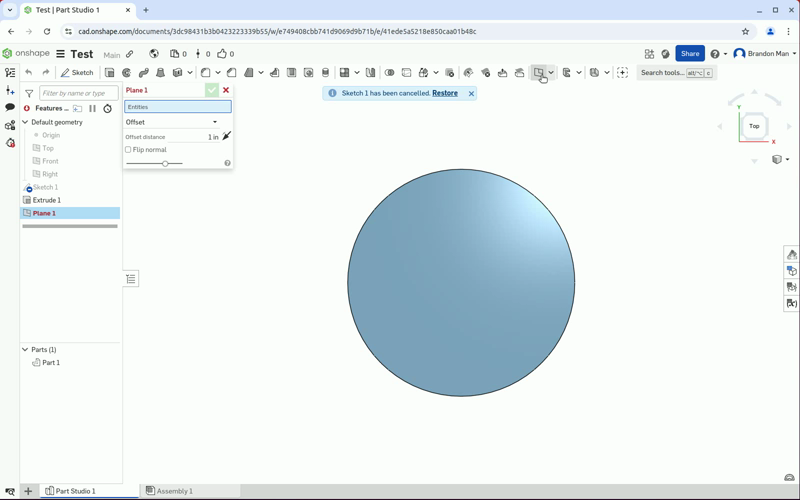
mouse_move(73, 150)
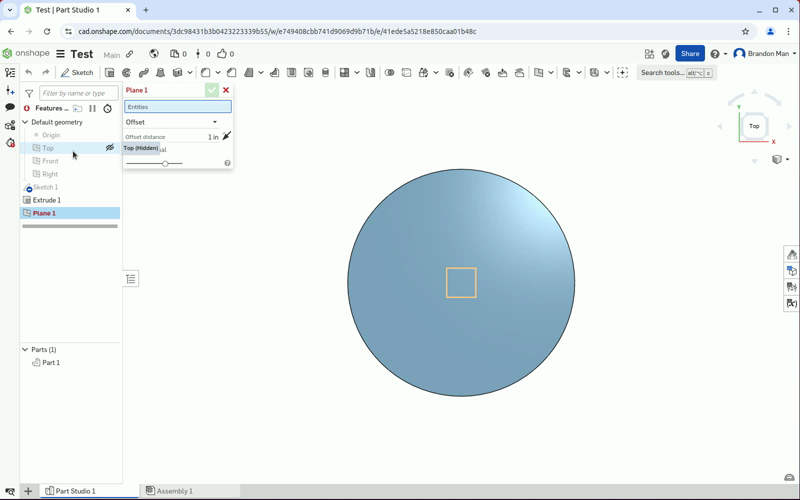
click(73, 150)
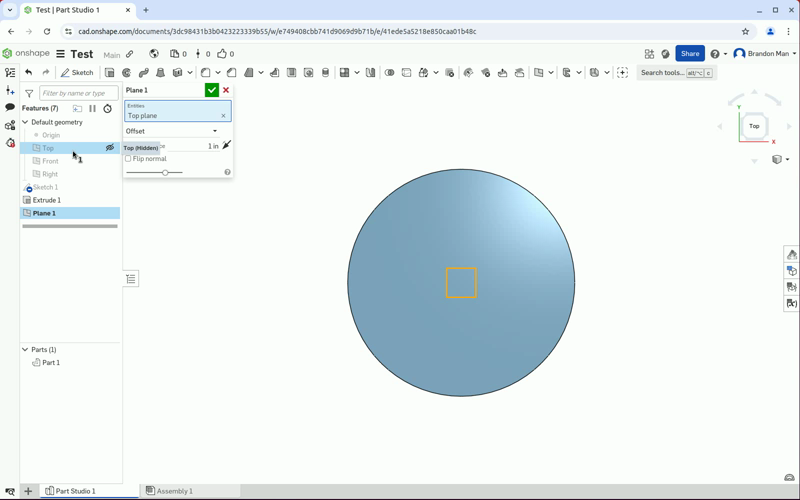
key(tab, 2)
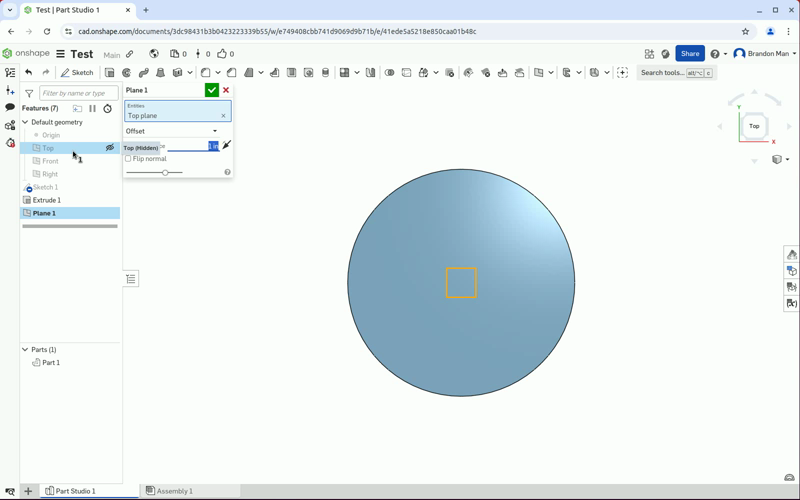
text(5.546)
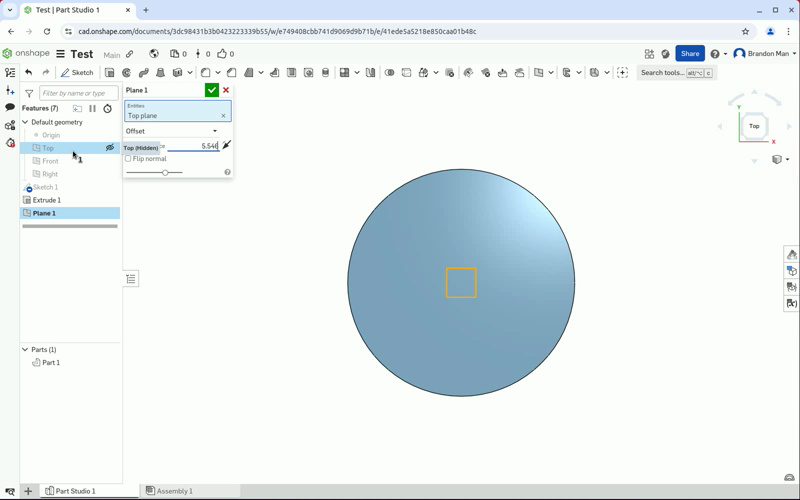
key(enter, 2)
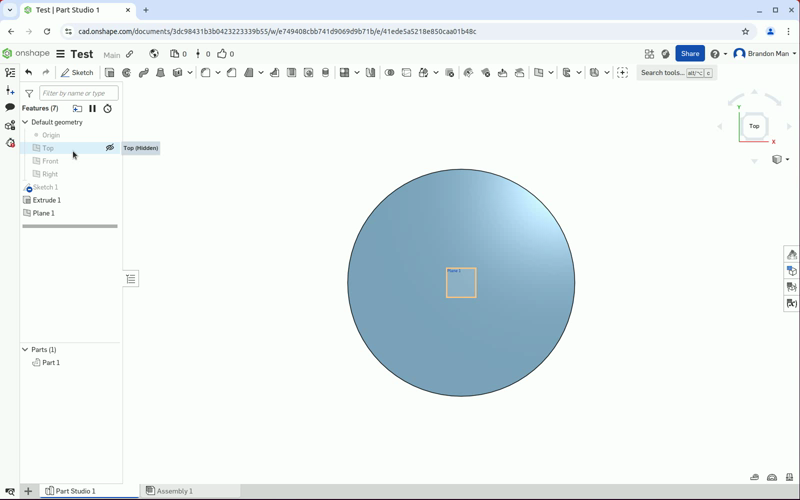
key(shift+s)
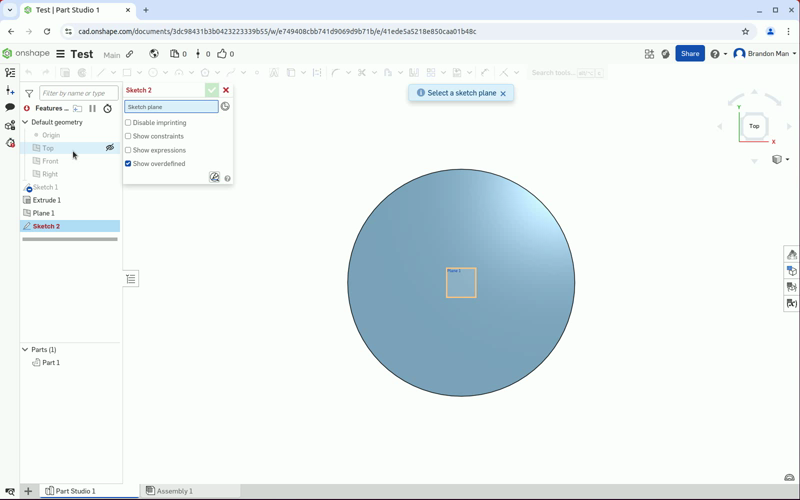
mouse_move(73, 215)
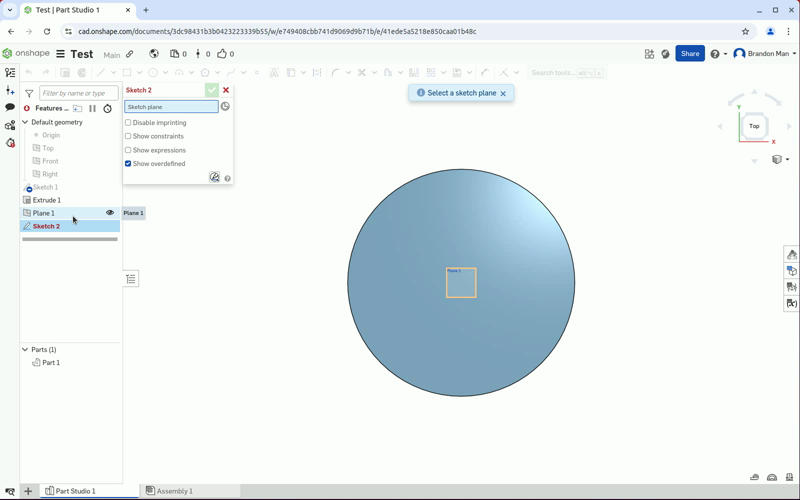
click(73, 215)
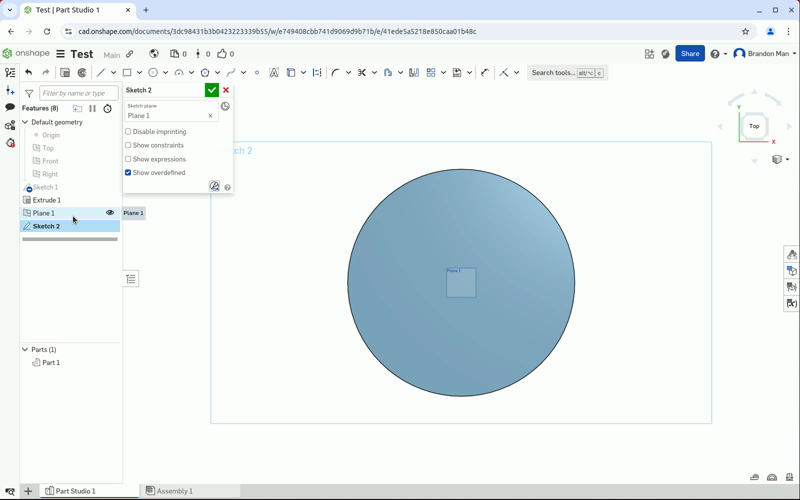
mouse_move(73, 352)
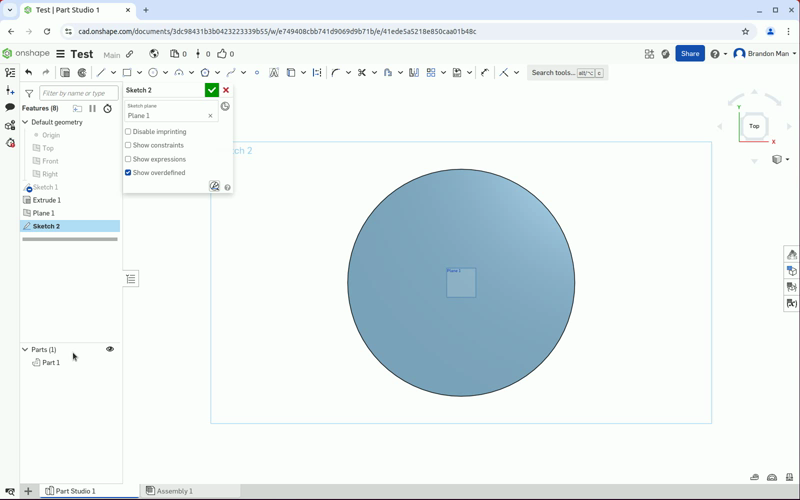
key(y)
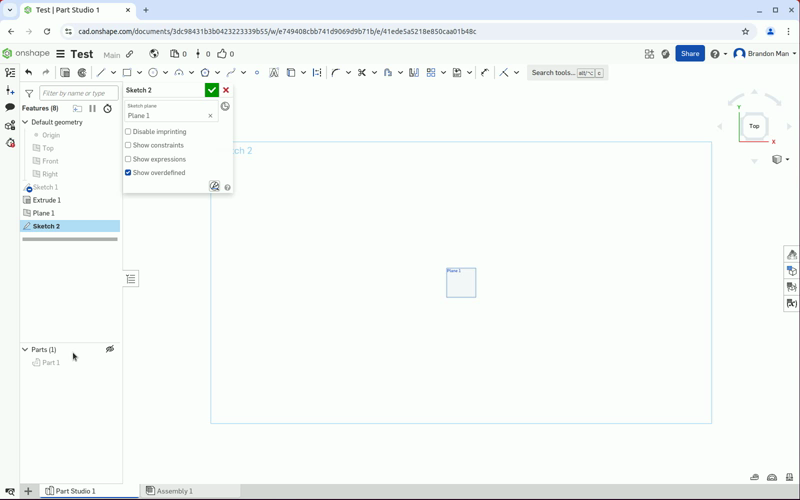
key(c)
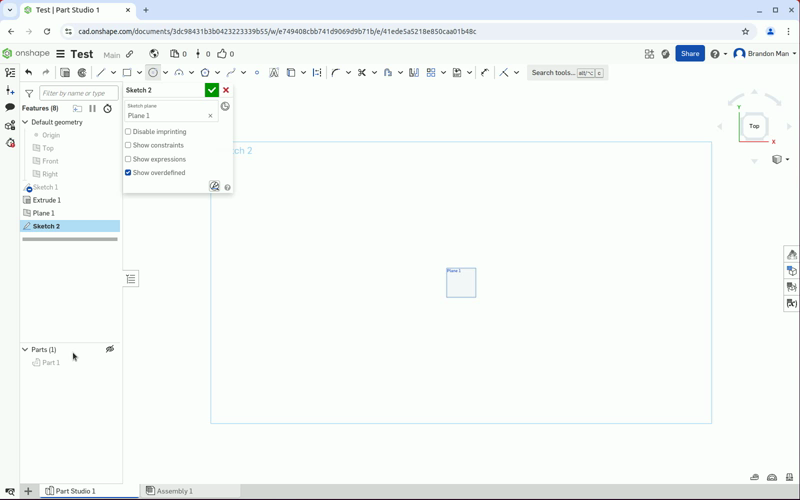
key_down(shift)
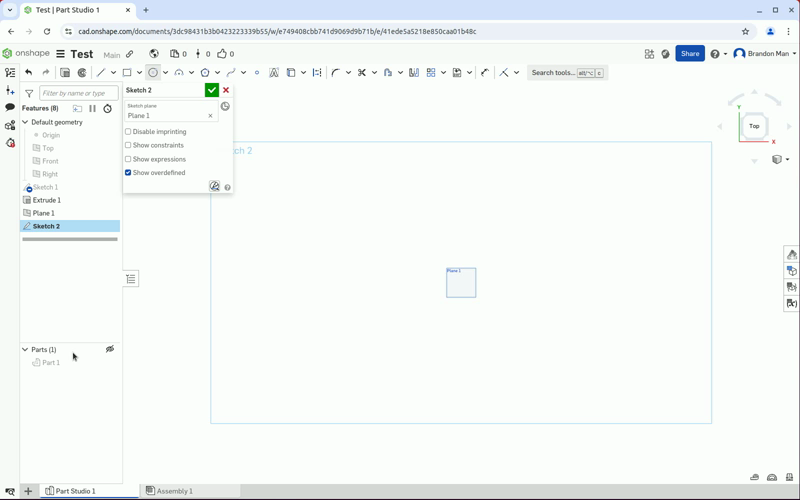
mouse_move(460, 282)
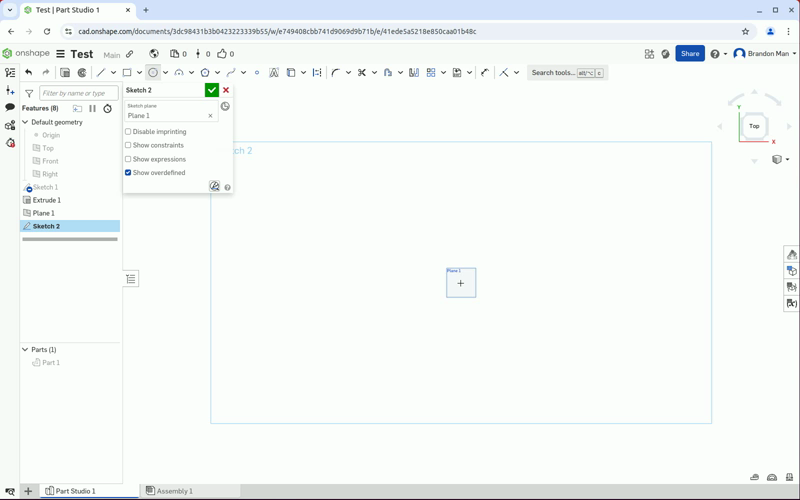
click(460, 282)
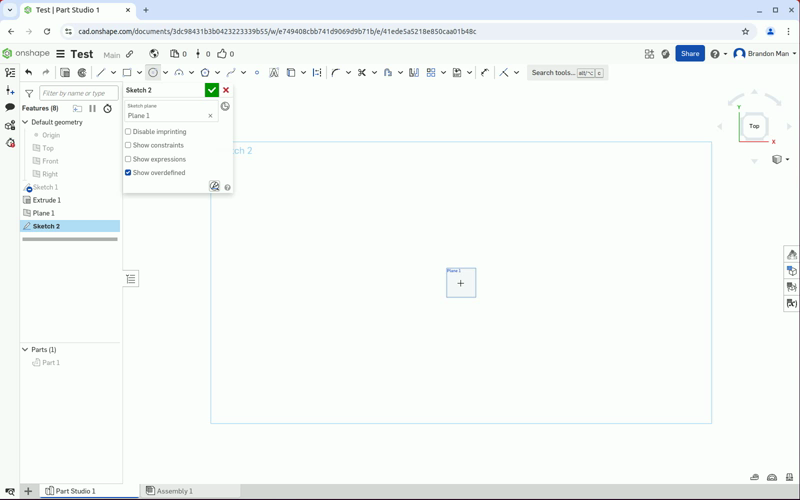
key_up(shift)
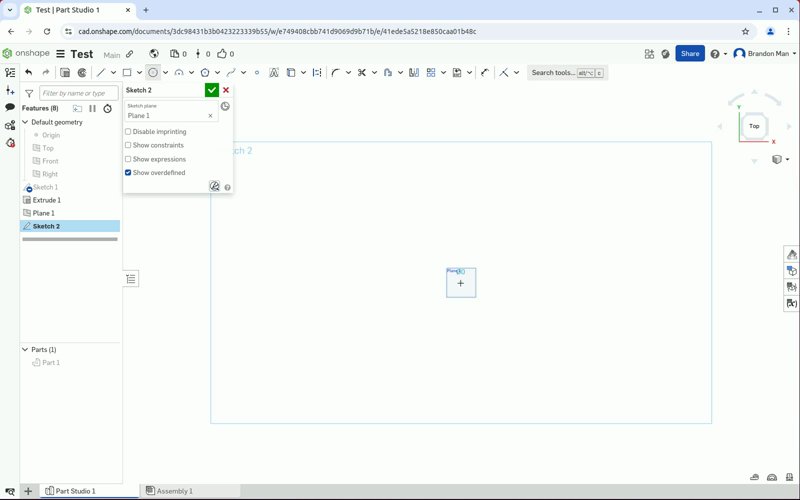
mouse_move(558, 282)
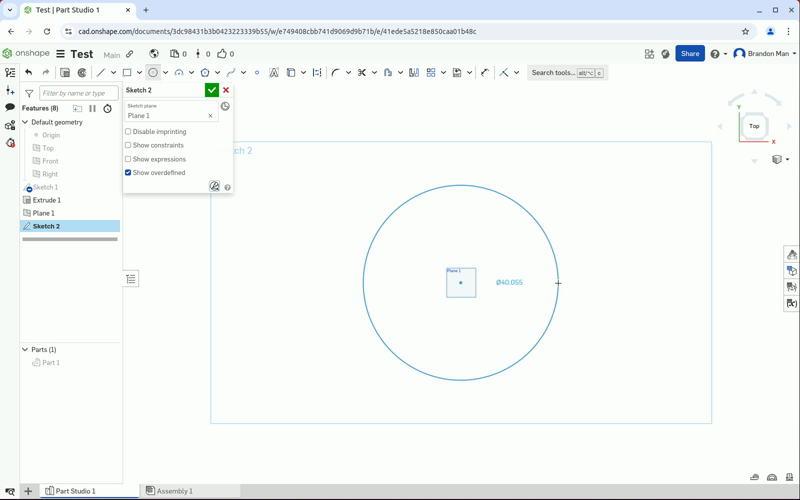
click(558, 282)
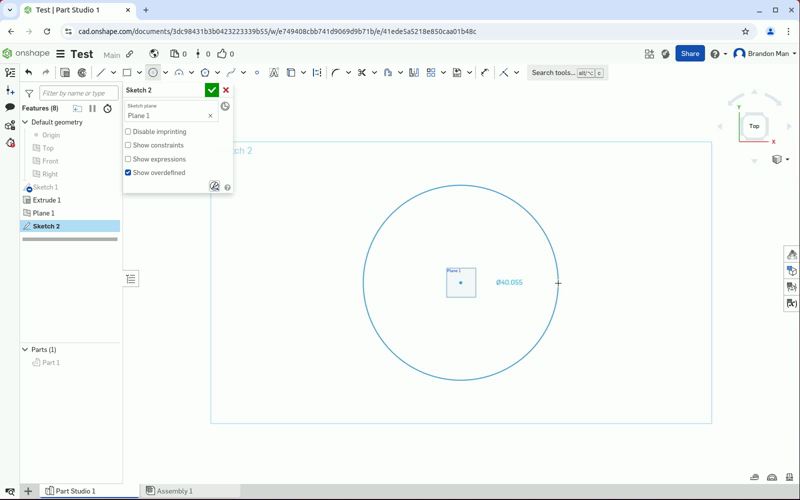
key(esc)
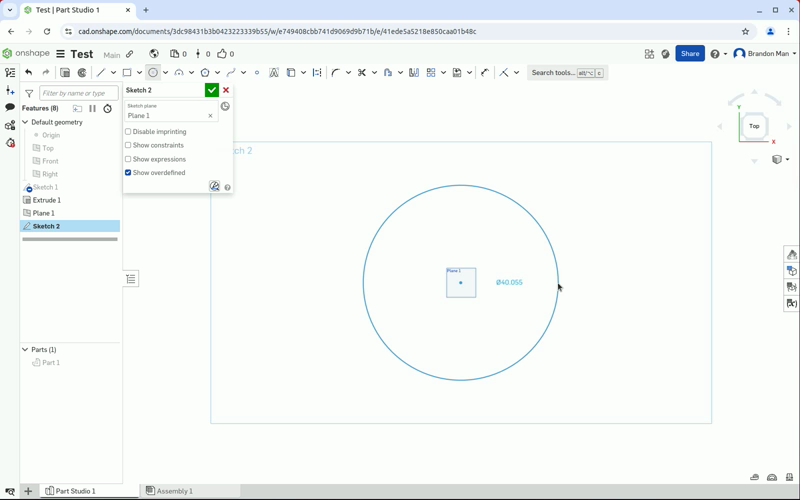
mouse_move(430, 293)
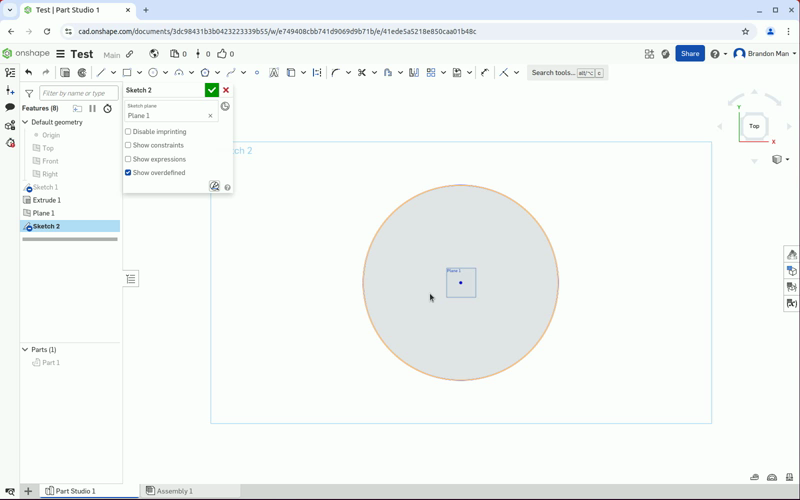
click(430, 293)
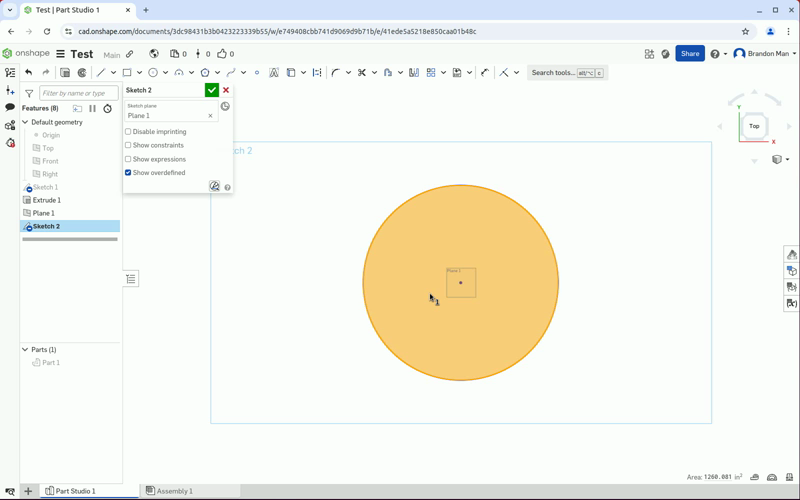
mouse_move(73, 352)
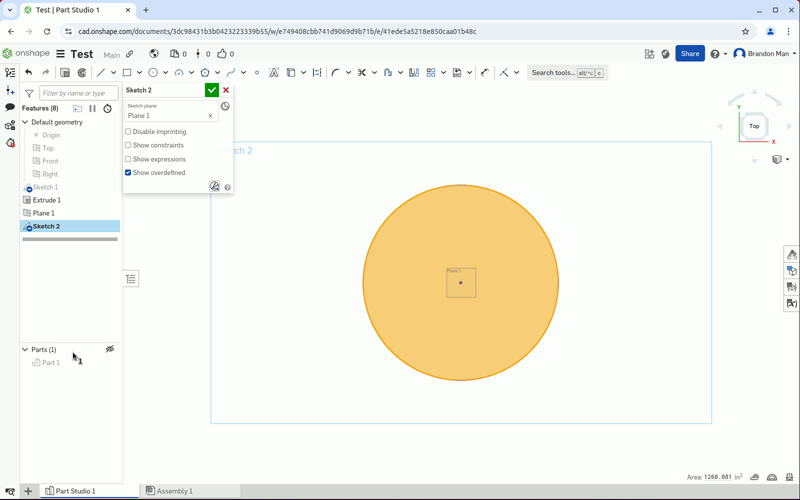
key(shift+y)
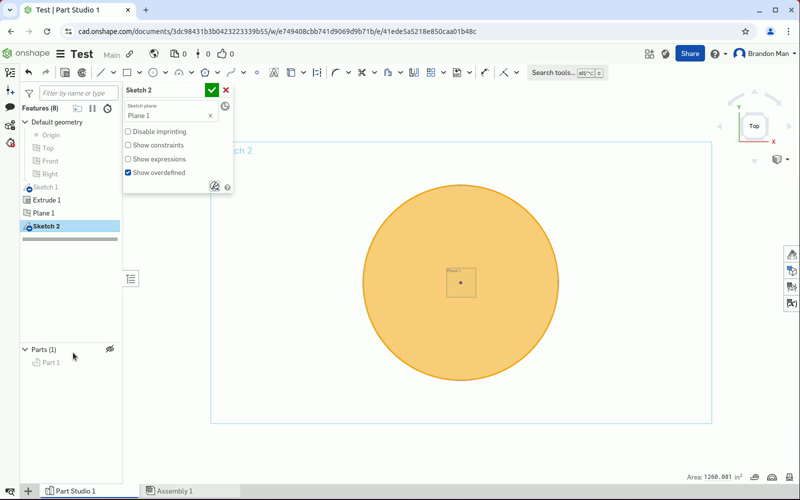
key(shift+e)
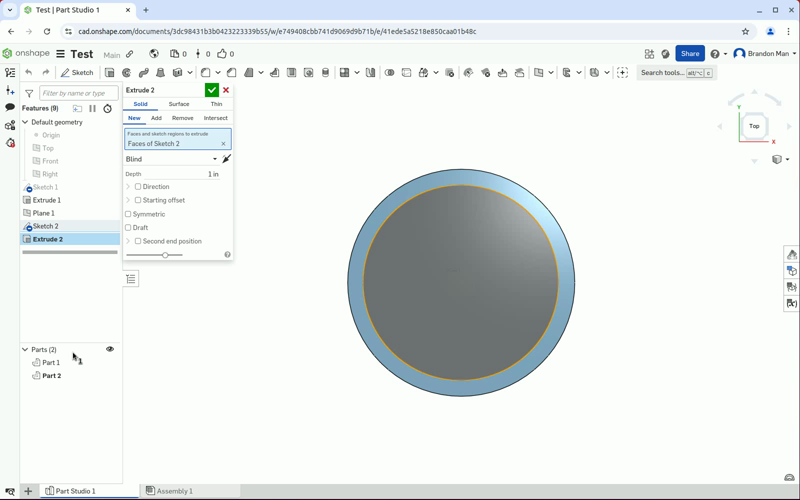
mouse_move(143, 106)
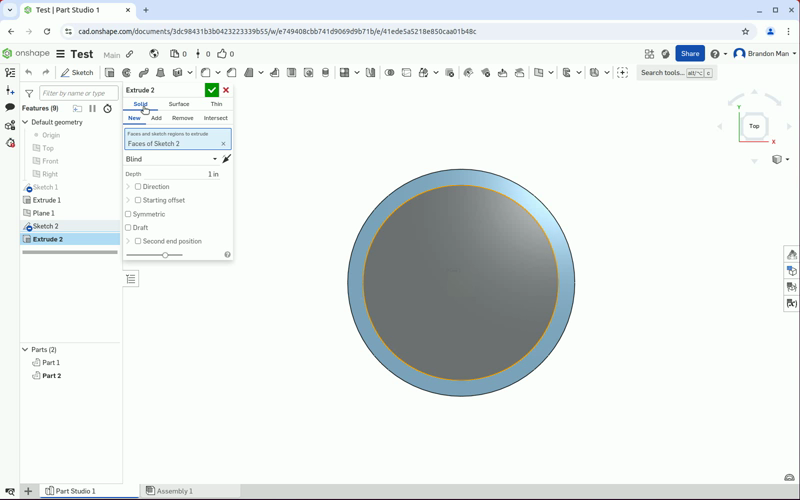
click(143, 106)
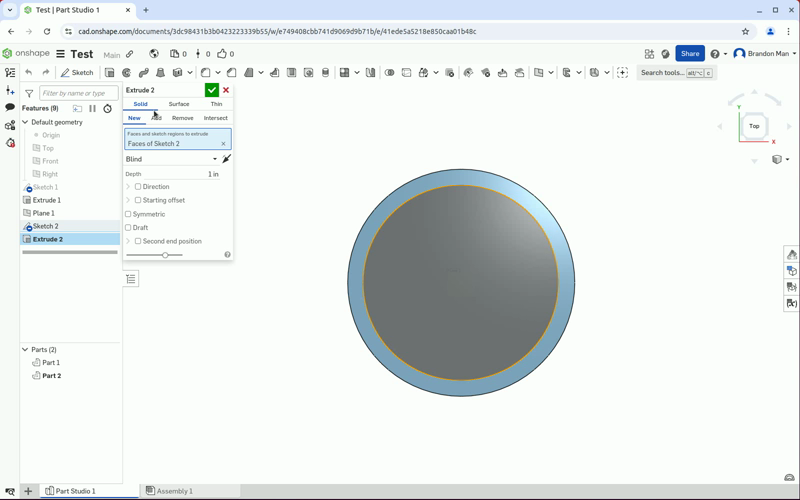
mouse_move(186, 120)
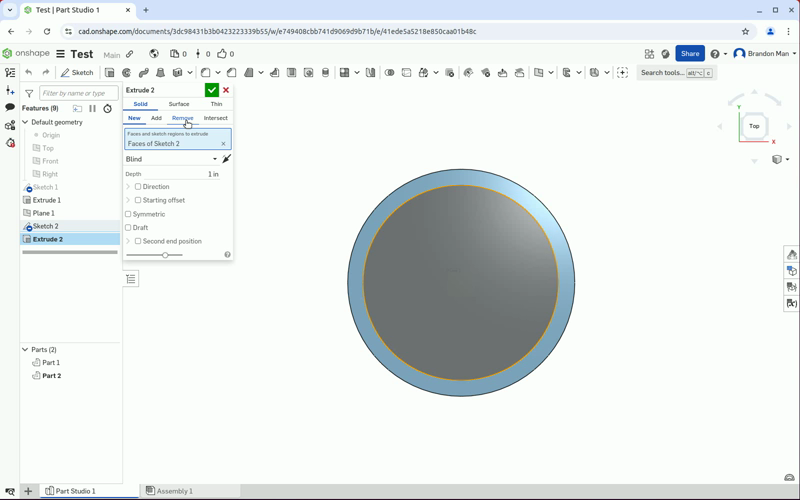
click(186, 120)
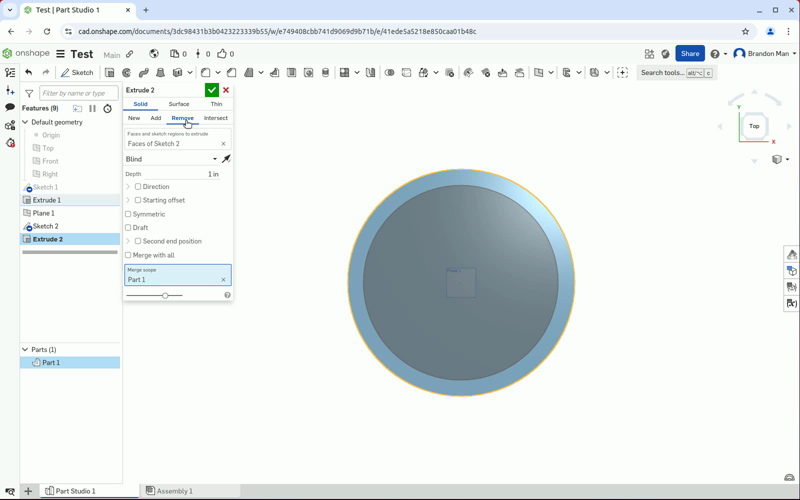
key(tab, 4)
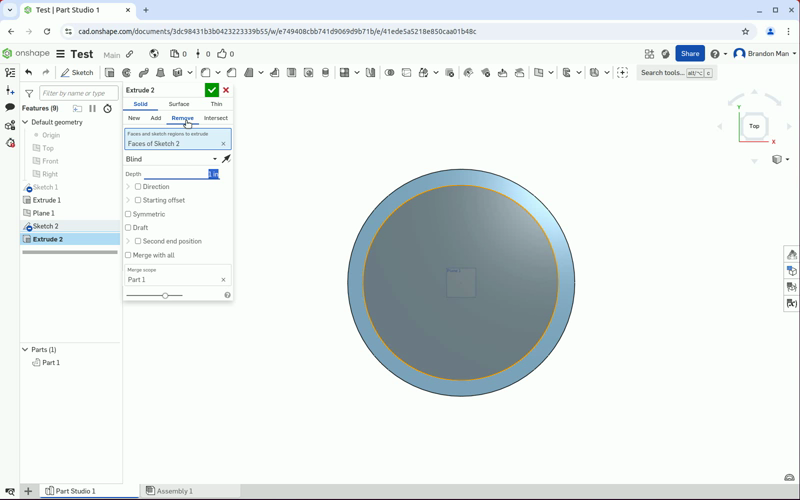
text(2.648)
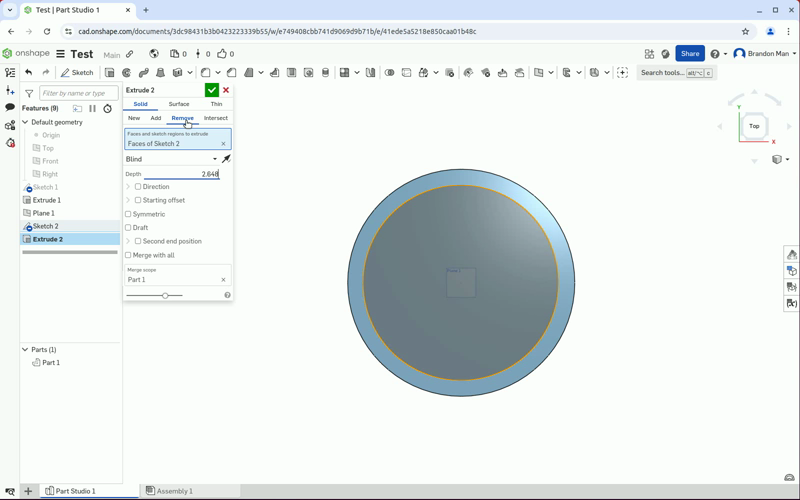
key(tab, 6)
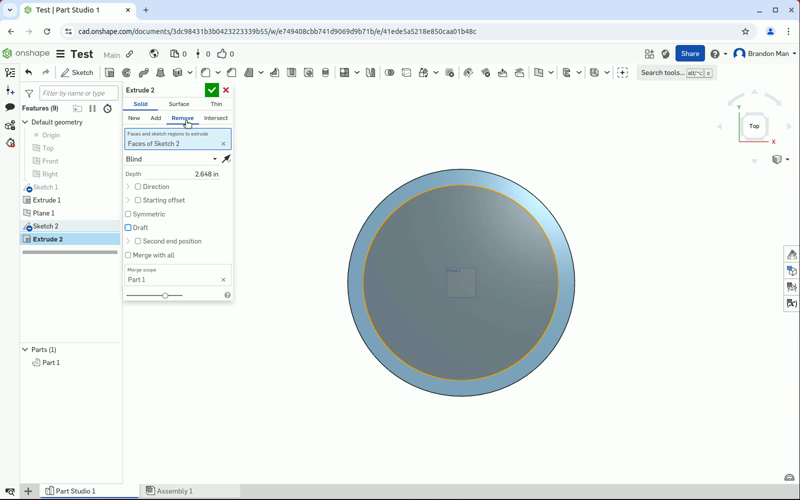
key(space)
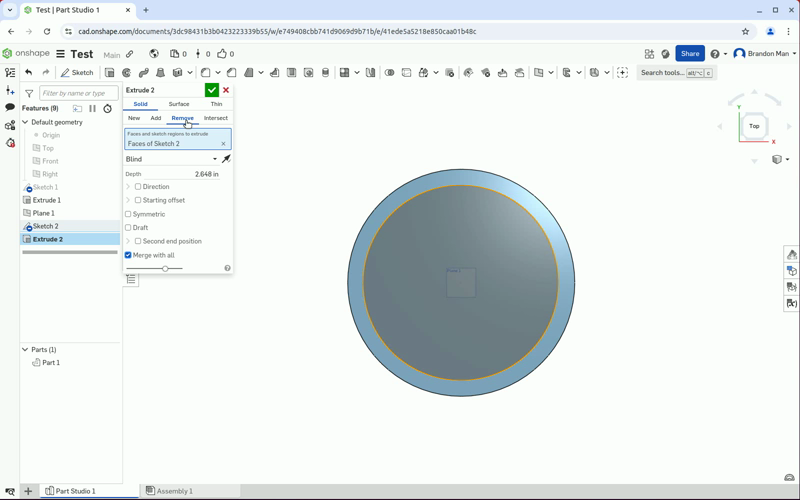
key(enter)
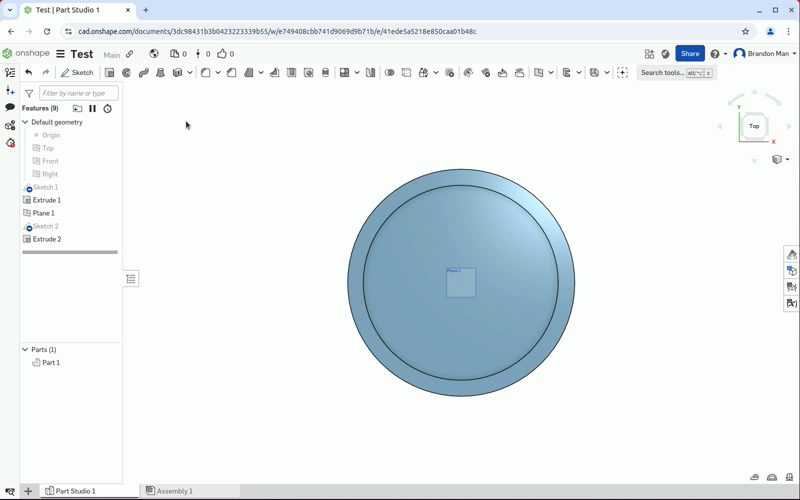
key(shift+h)
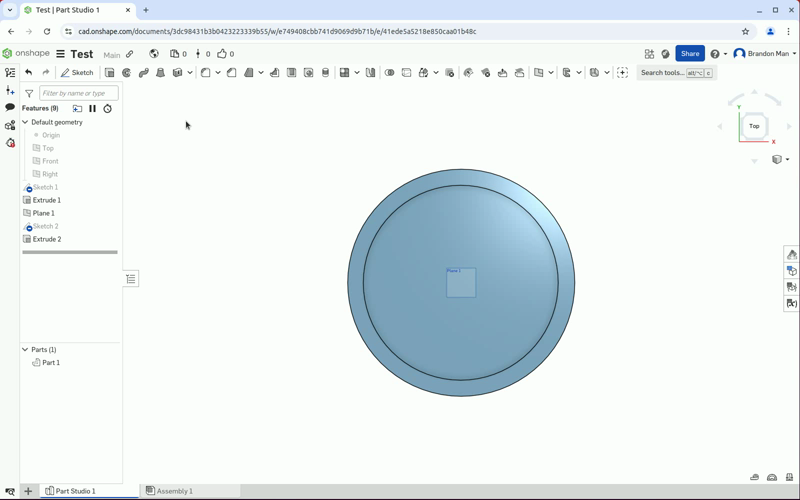
key(shift+h)
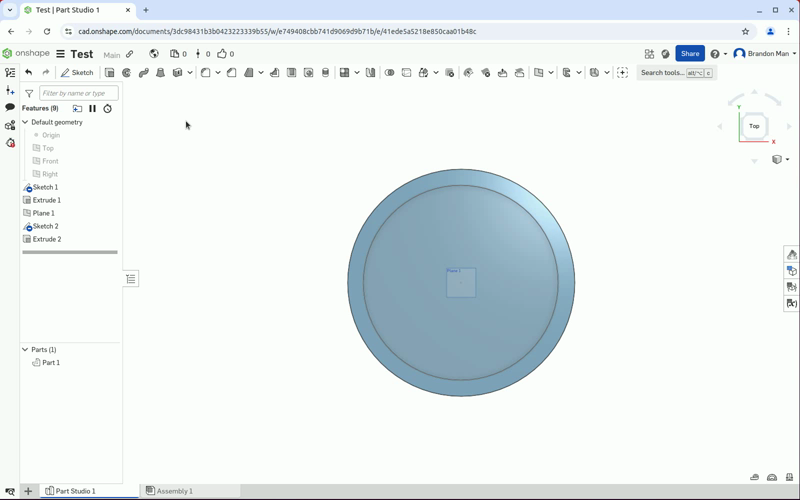
key(shift+7)
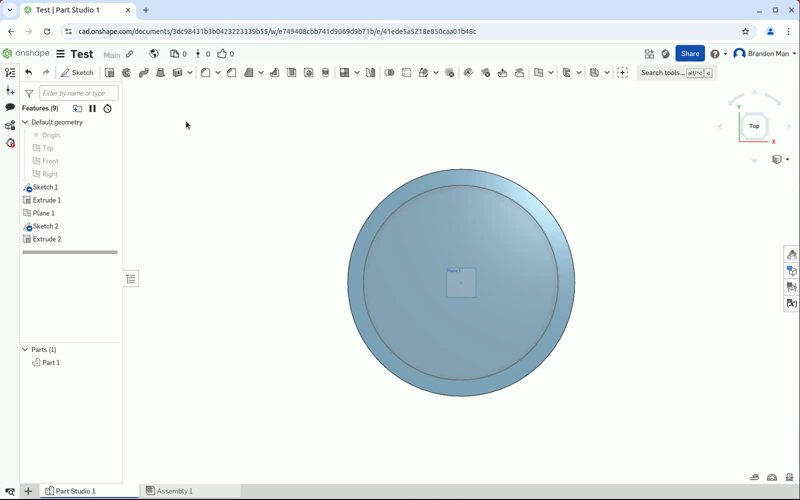
key(up, 3)
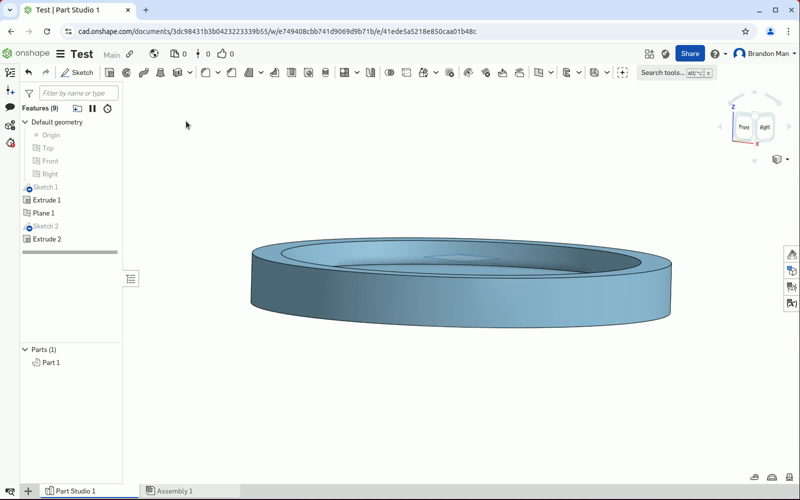
key(left, 3)
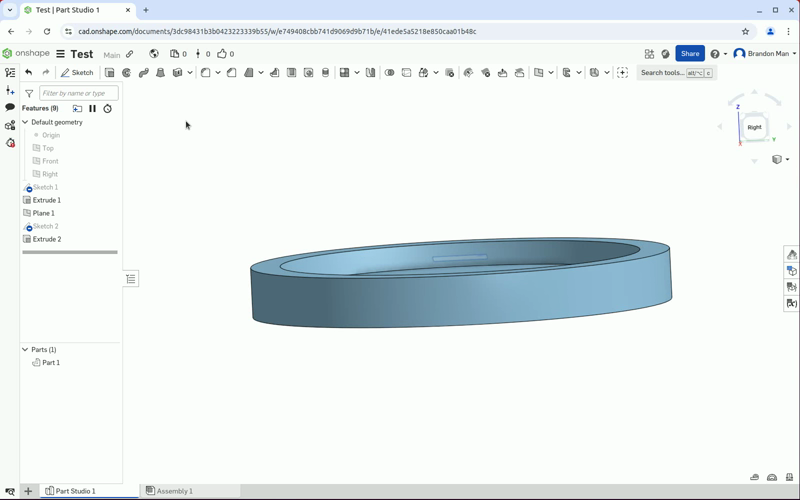
key(right, 3)
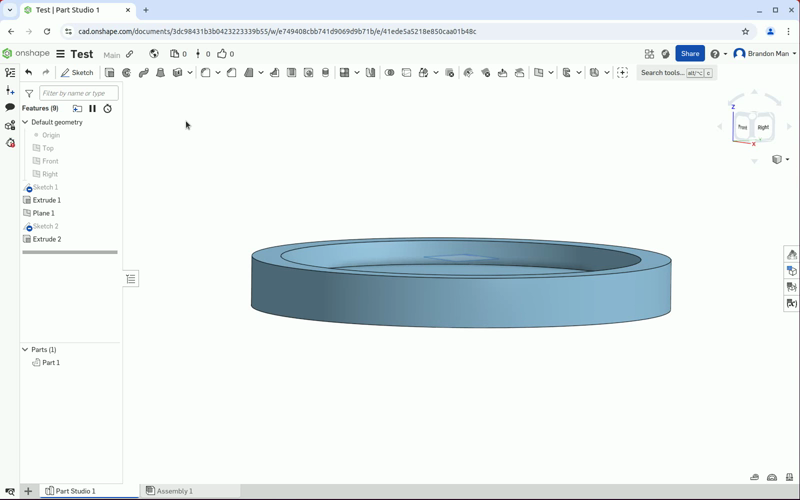
key(down, 3)
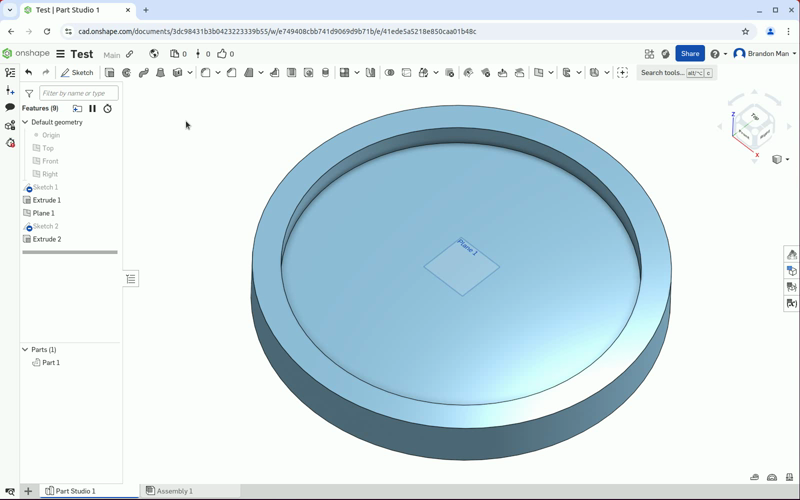
mouse_move(73, 189)
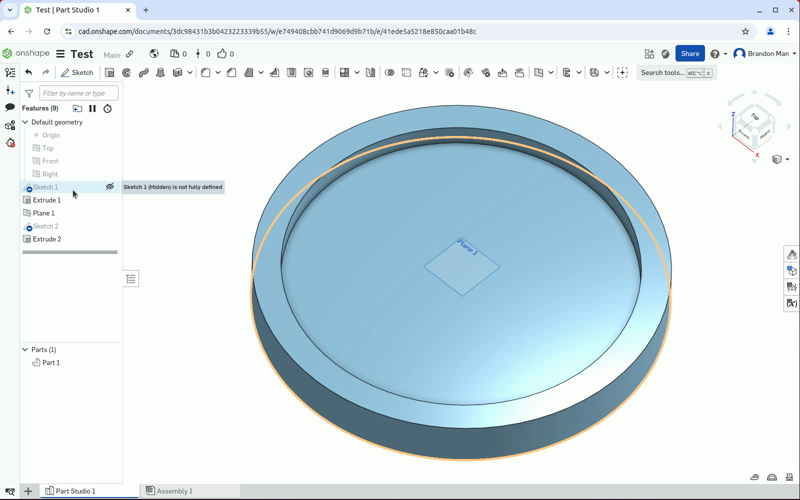
click(73, 189)